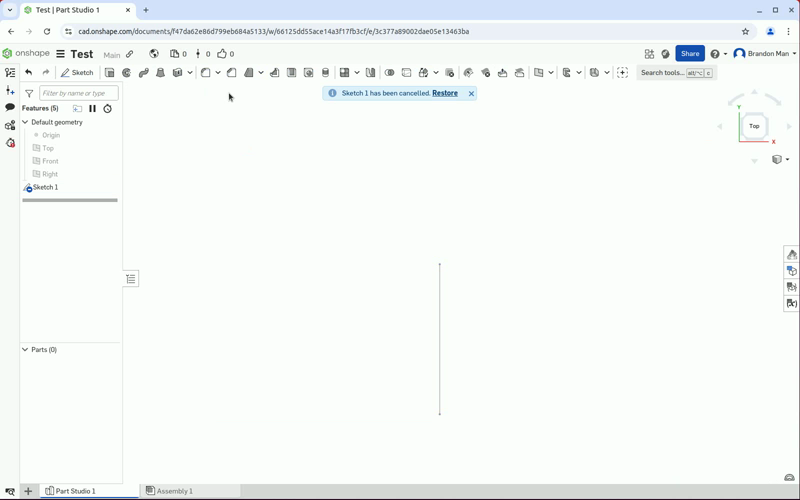
key(shift+h)
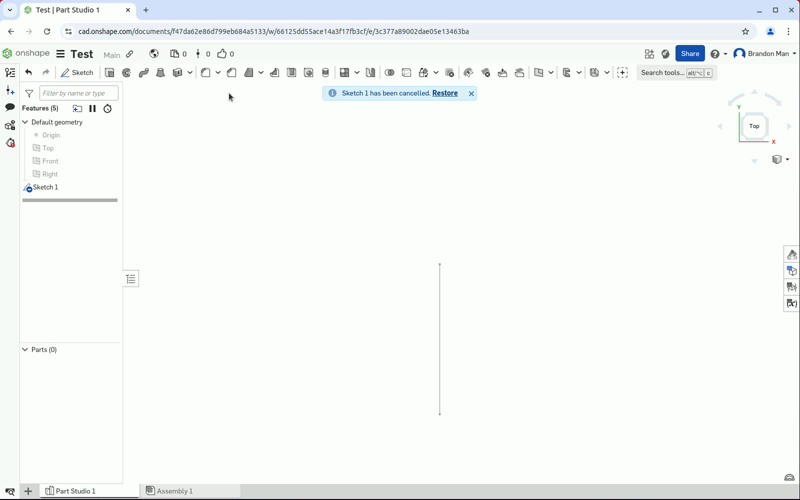
key(shift+s)
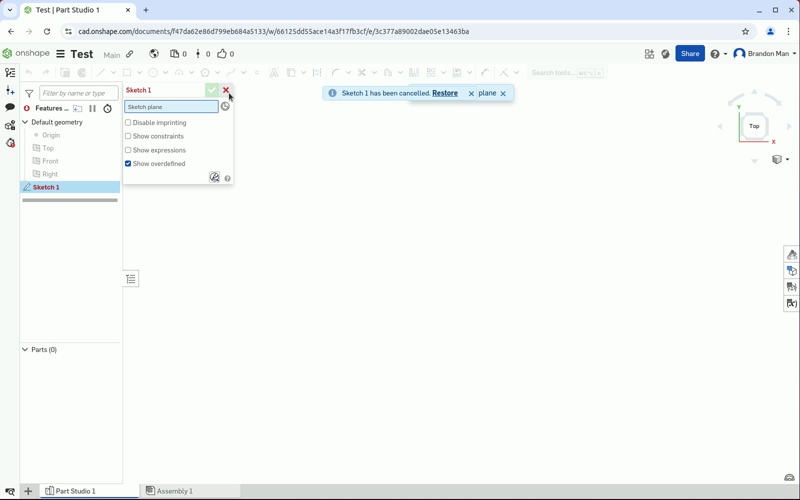
mouse_move(73, 150)
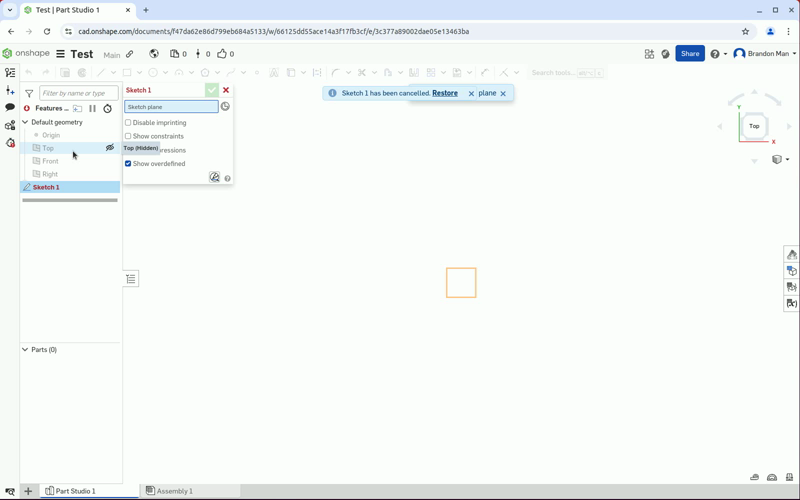
click(73, 150)
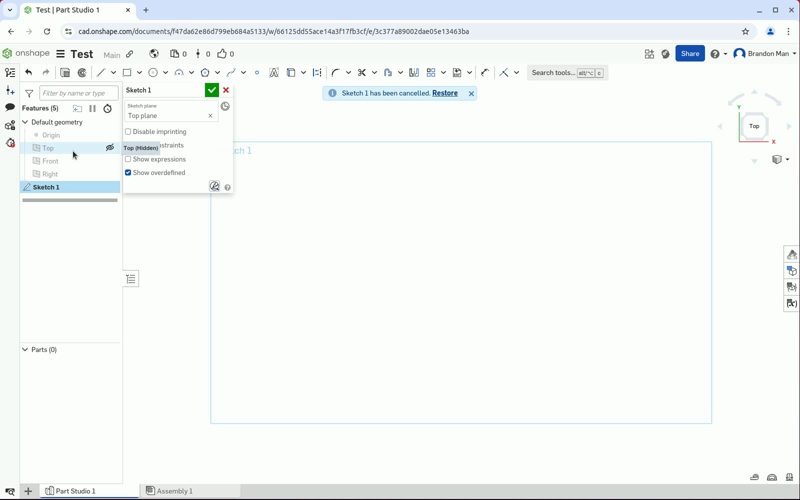
mouse_move(73, 352)
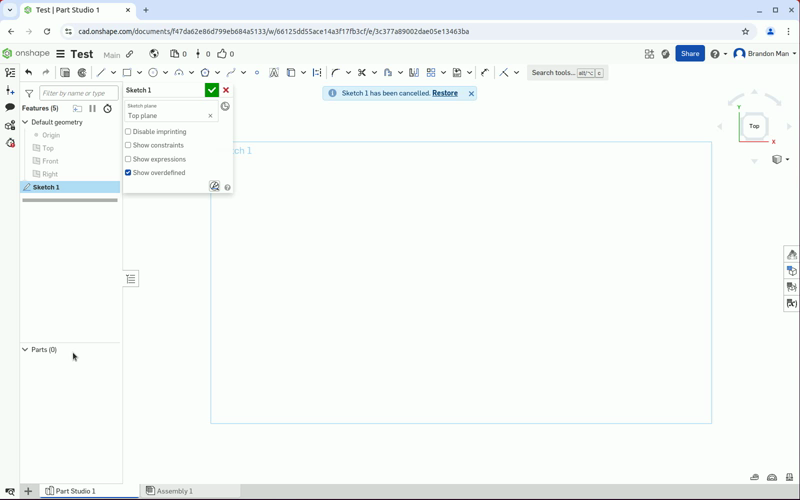
key(y)
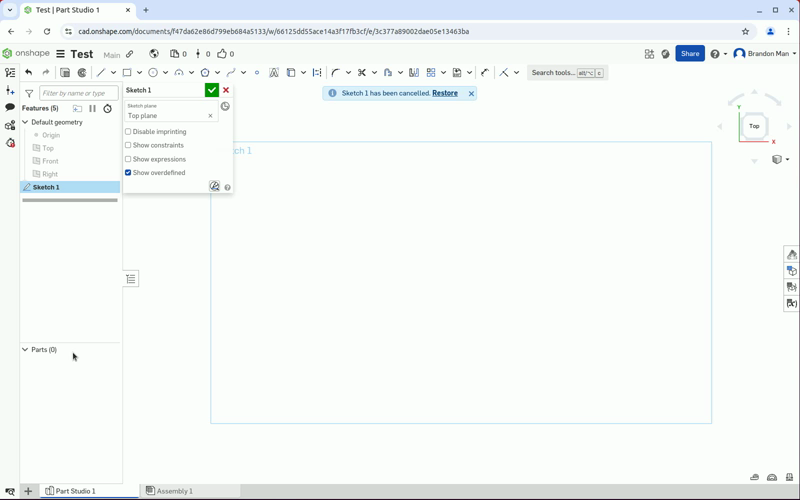
key(c)
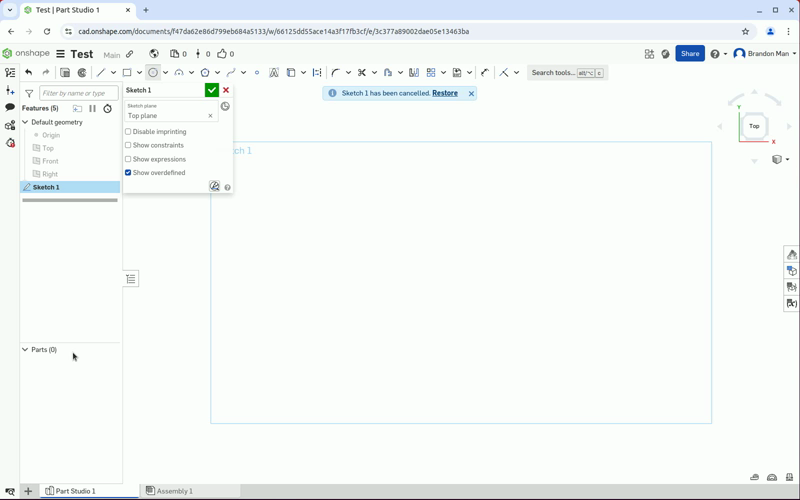
key_down(shift)
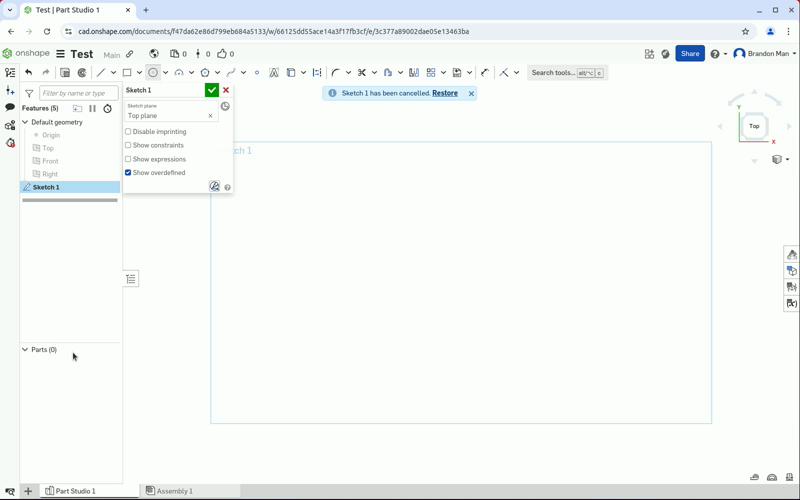
mouse_move(461, 282)
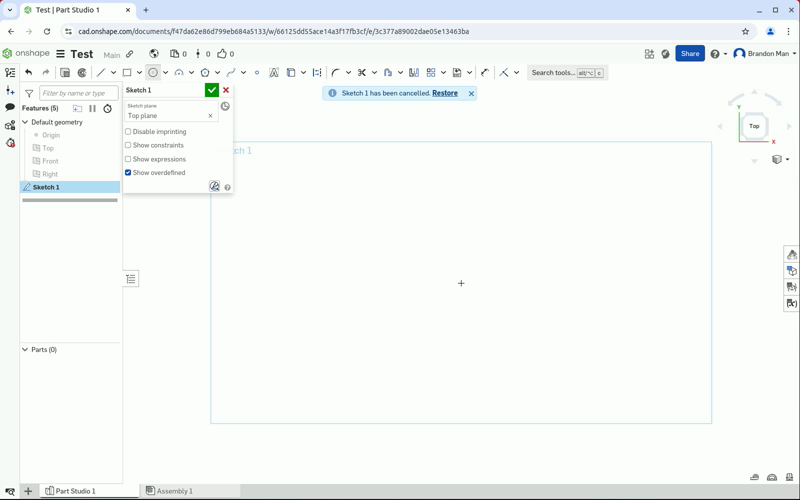
click(461, 282)
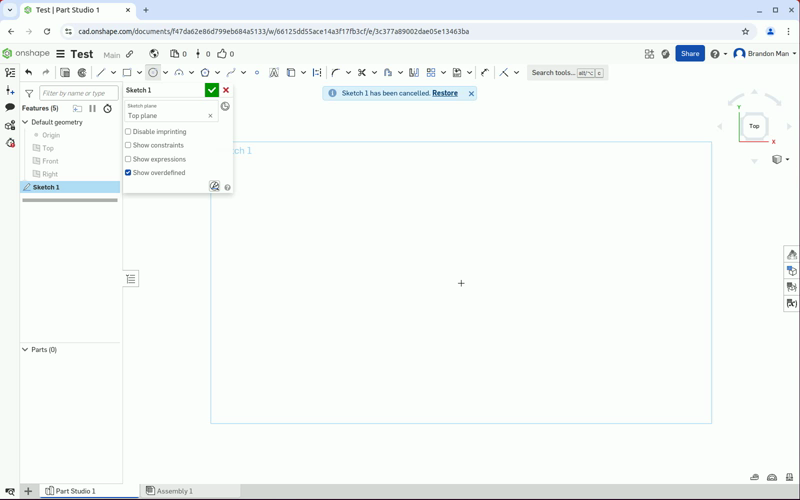
key_up(shift)
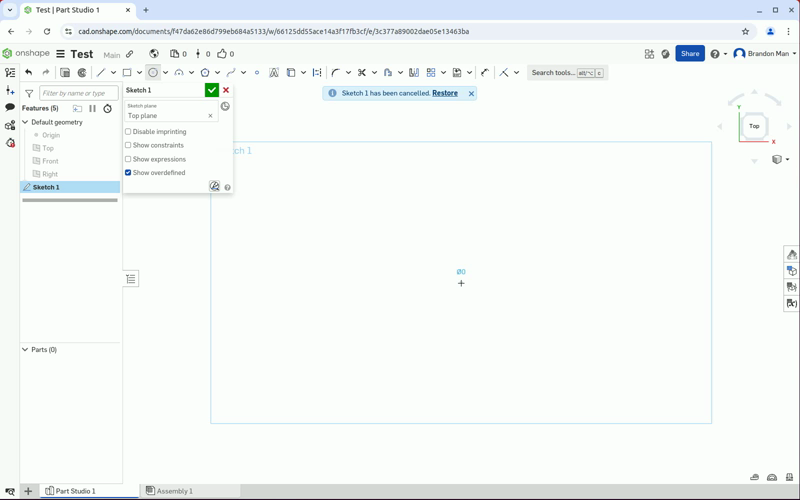
mouse_move(574, 282)
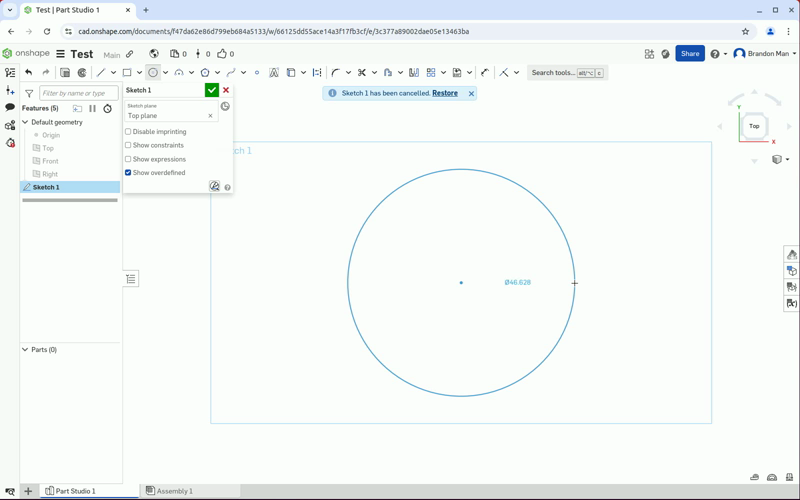
click(574, 282)
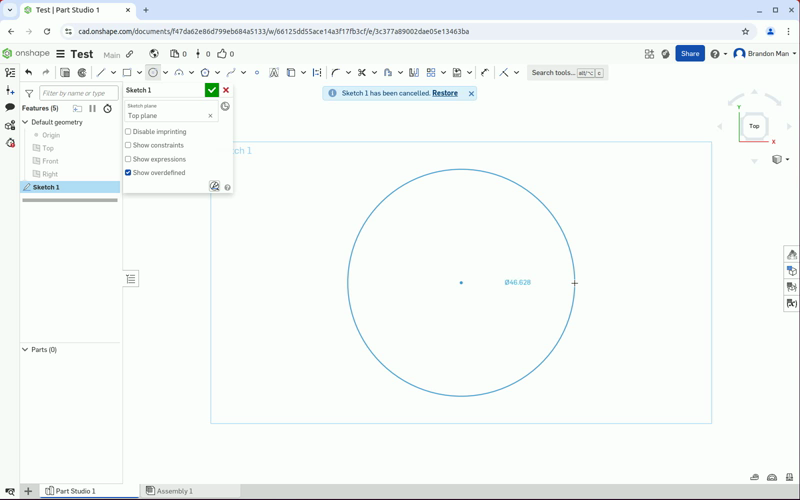
key(esc)
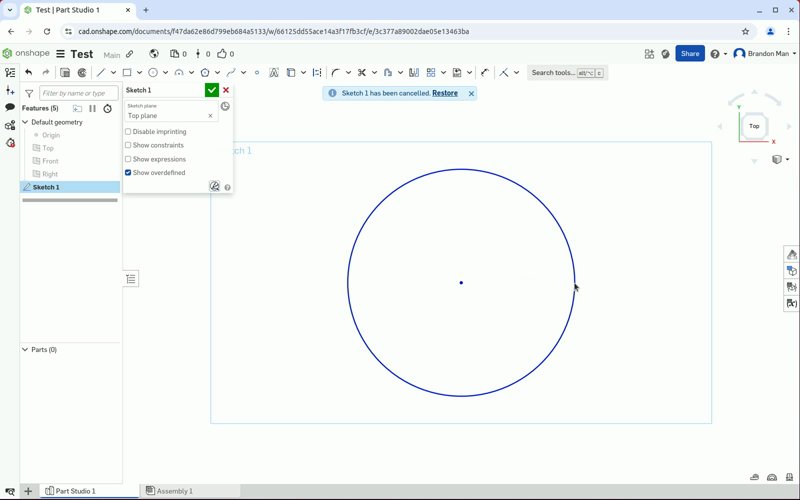
mouse_move(445, 245)
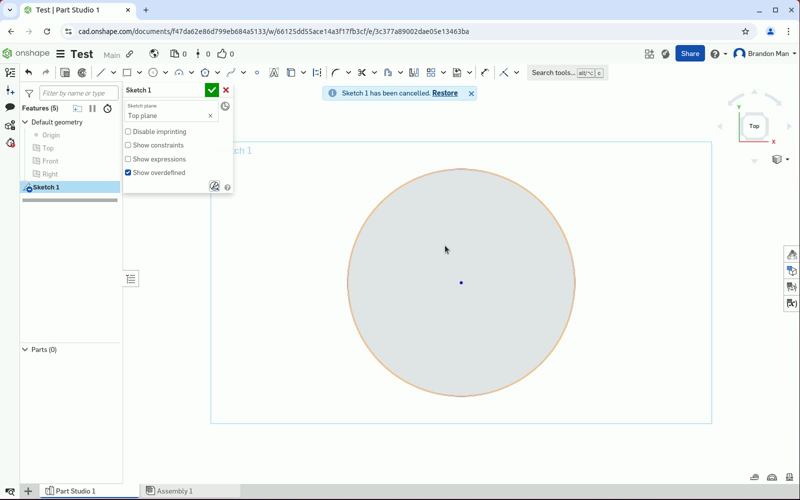
click(445, 245)
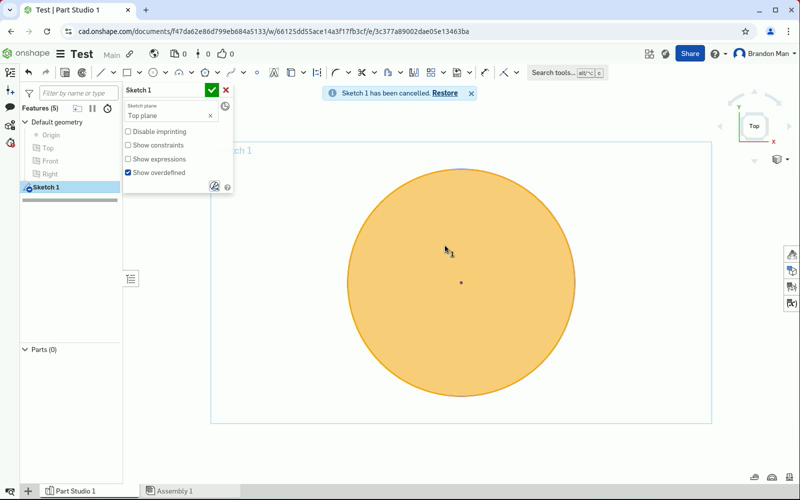
mouse_move(73, 352)
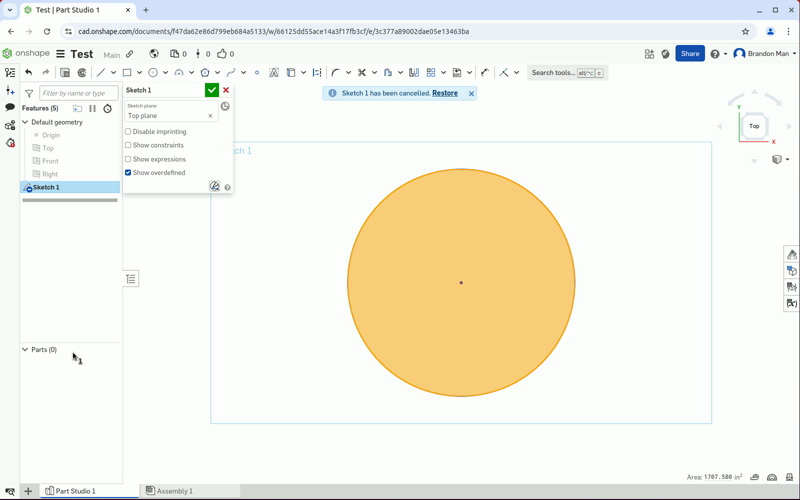
key(shift+y)
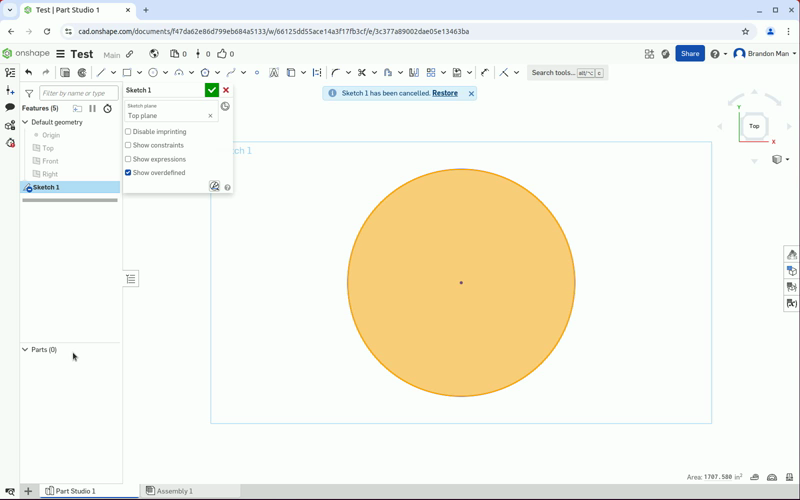
key(shift+e)
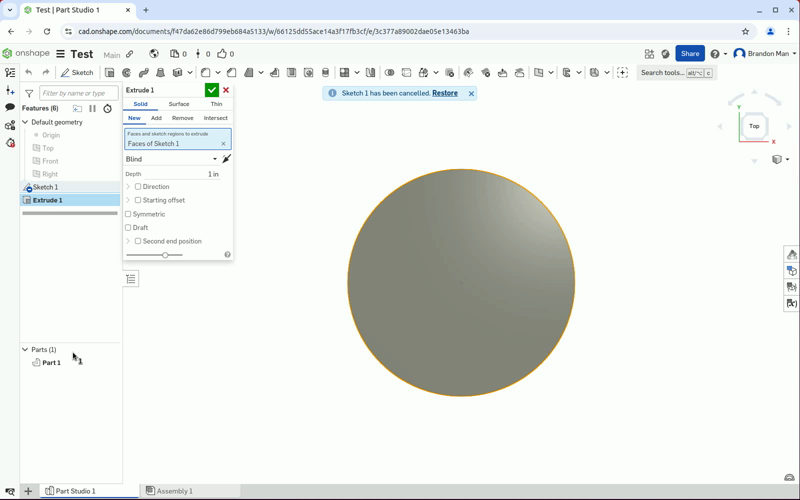
mouse_move(143, 106)
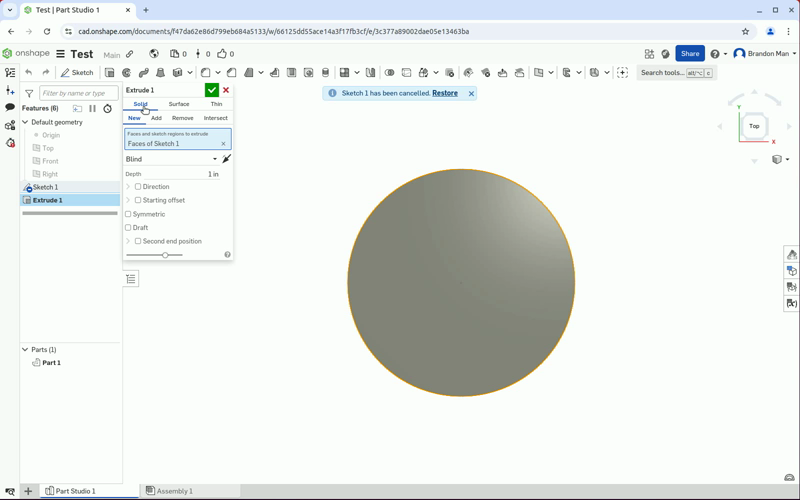
click(143, 106)
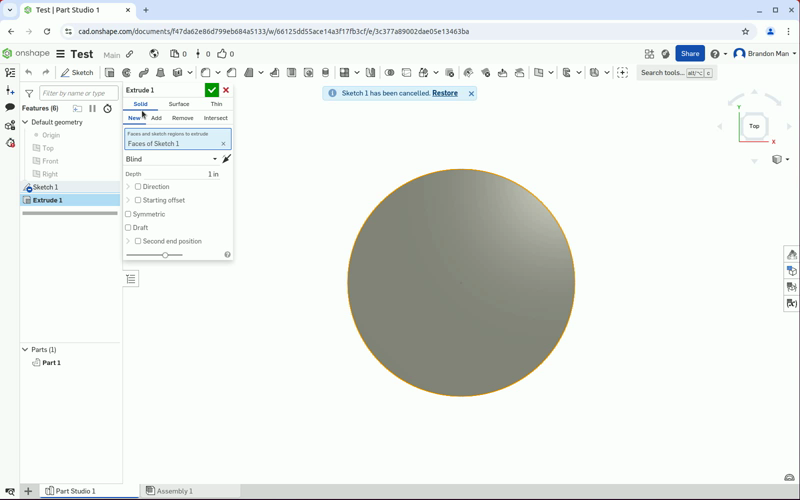
mouse_move(137, 120)
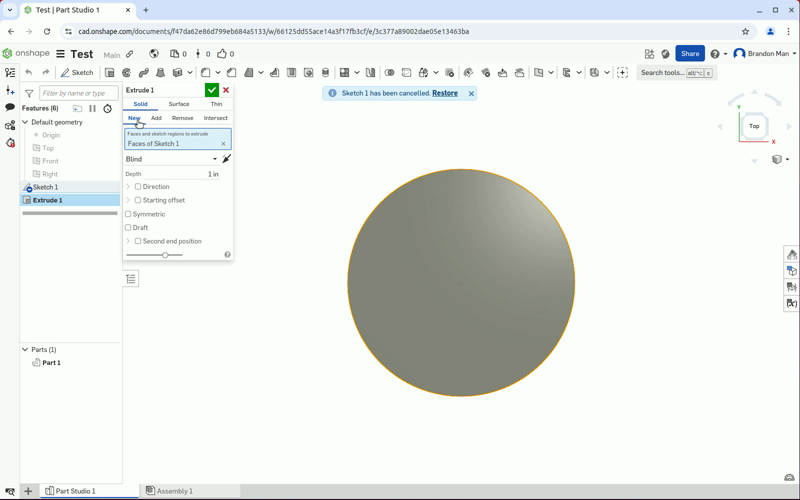
click(137, 120)
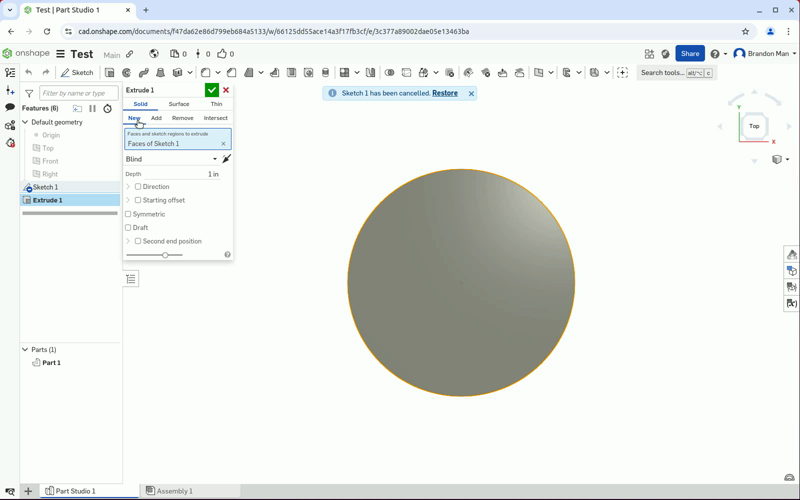
key(tab, 4)
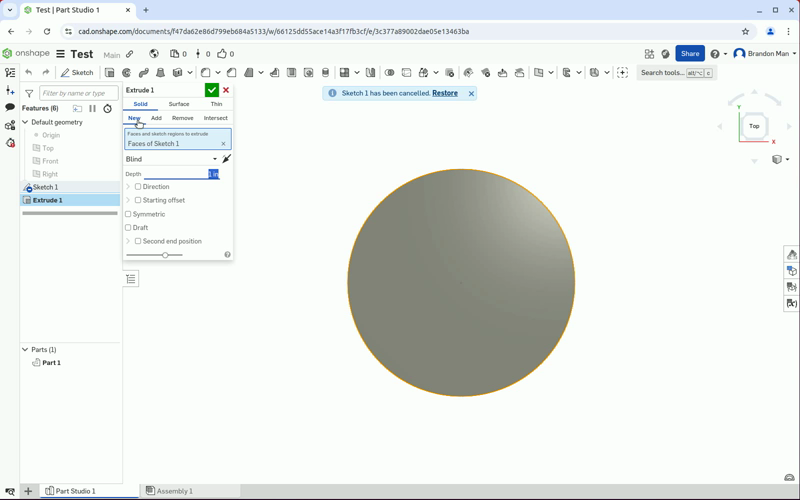
text(11.073)
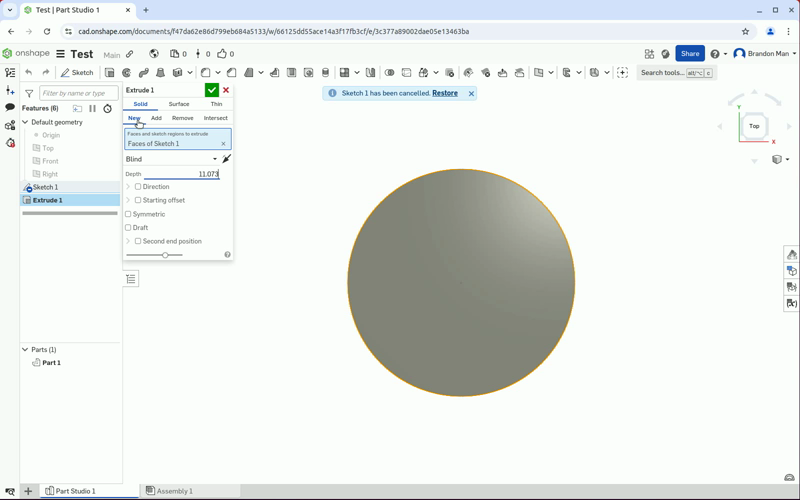
key(enter)
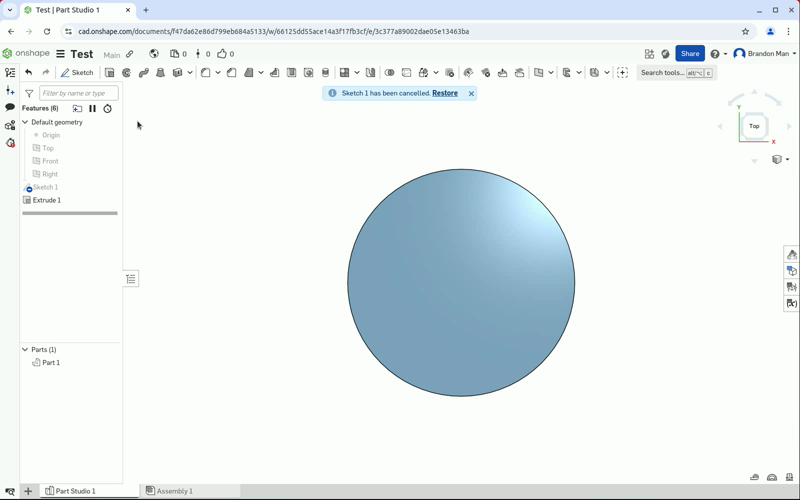
key(shift+h)
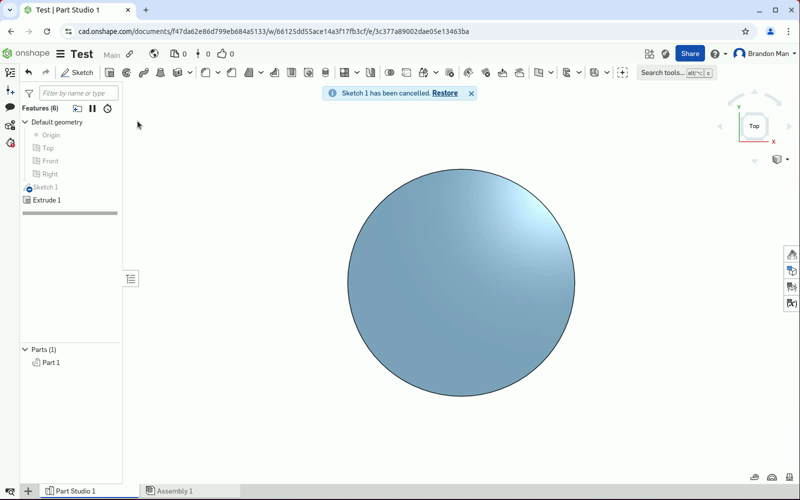
key(shift+h)
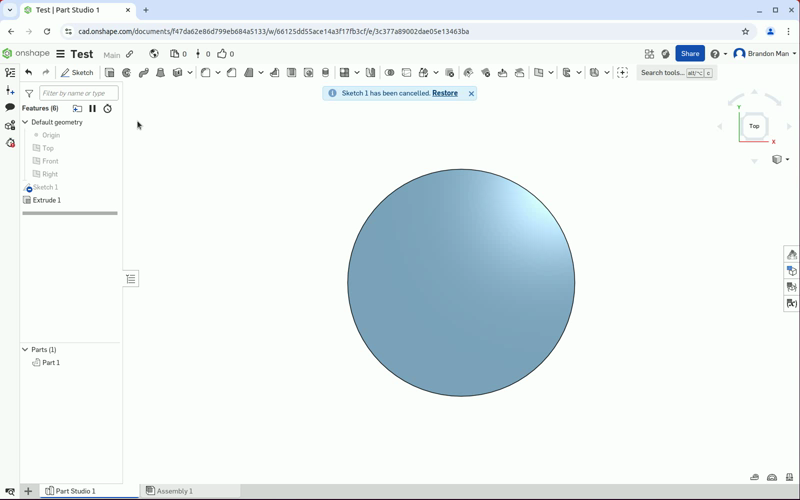
mouse_move(73, 189)
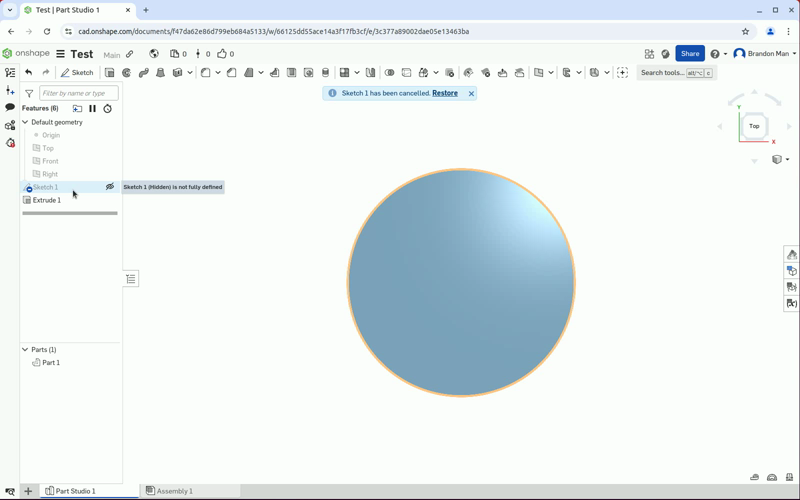
click(73, 189)
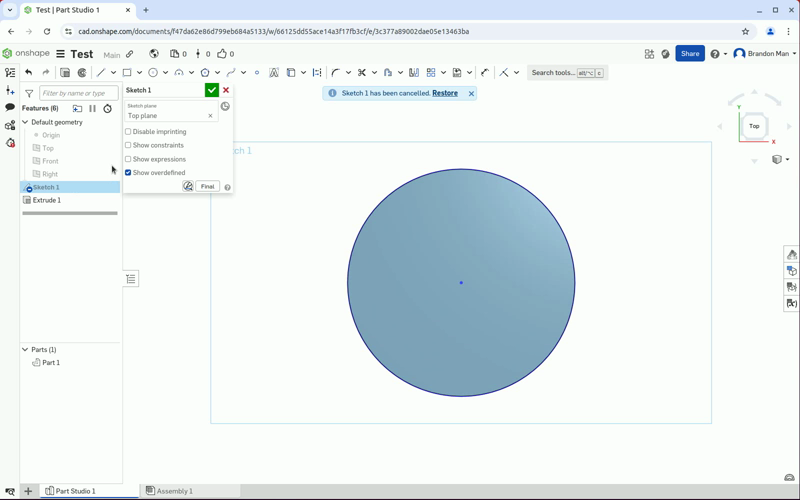
mouse_move(229, 92)
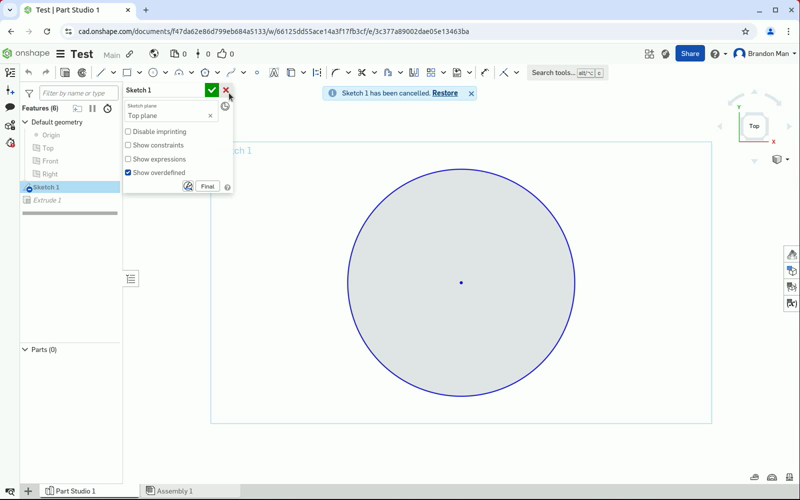
click(229, 92)
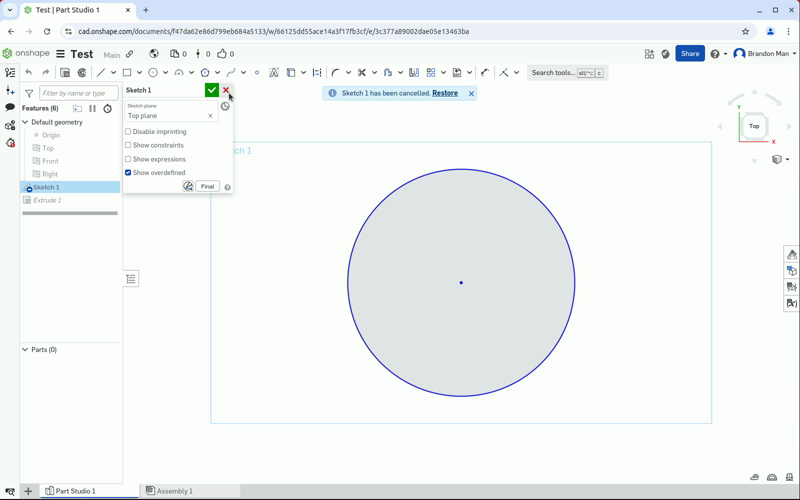
key(shift+s)
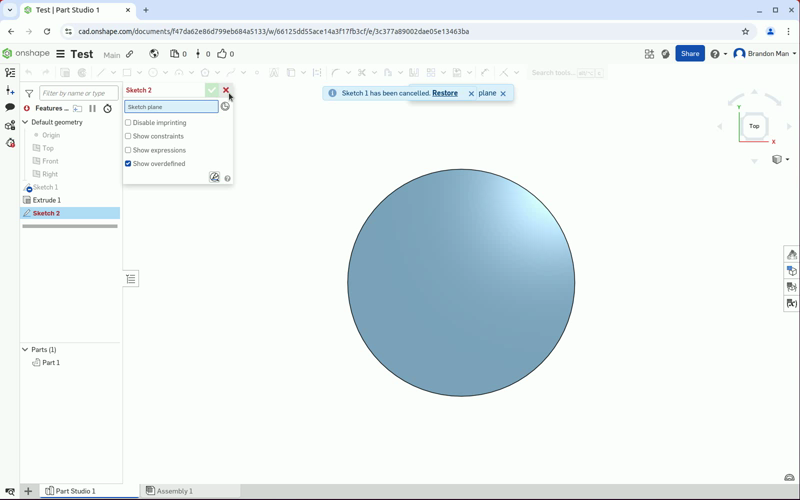
mouse_move(73, 150)
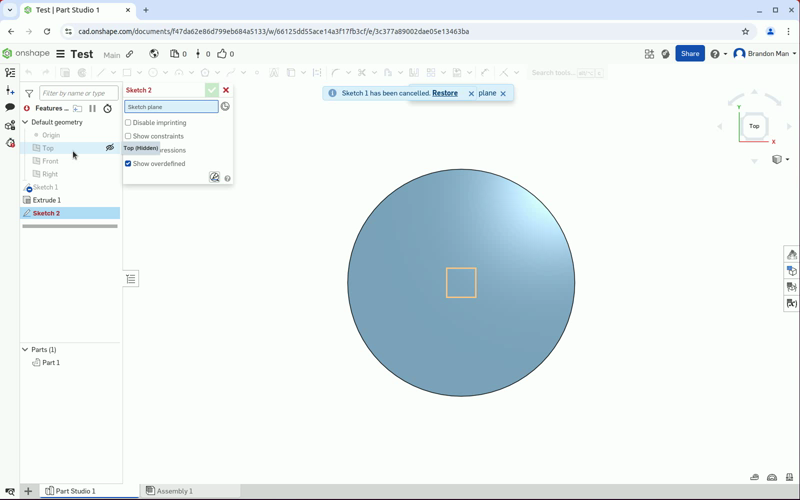
click(73, 150)
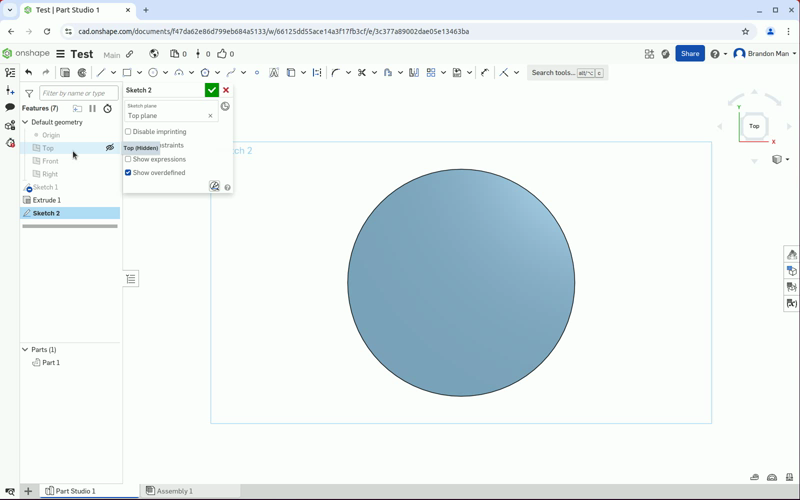
mouse_move(73, 352)
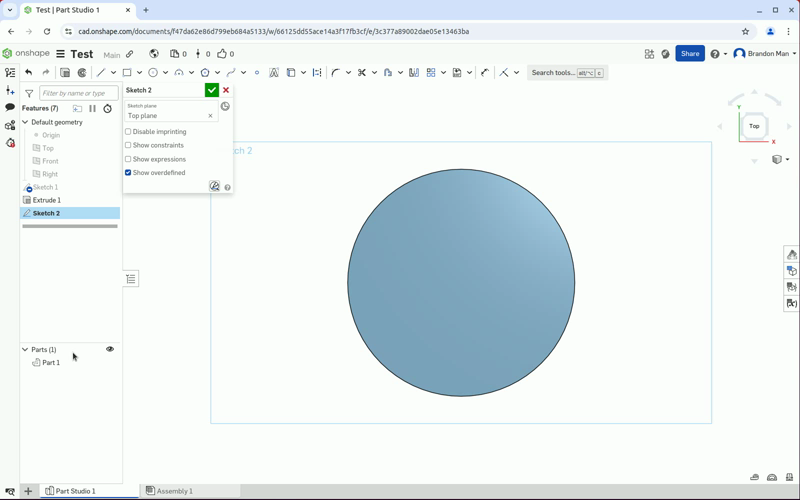
key(y)
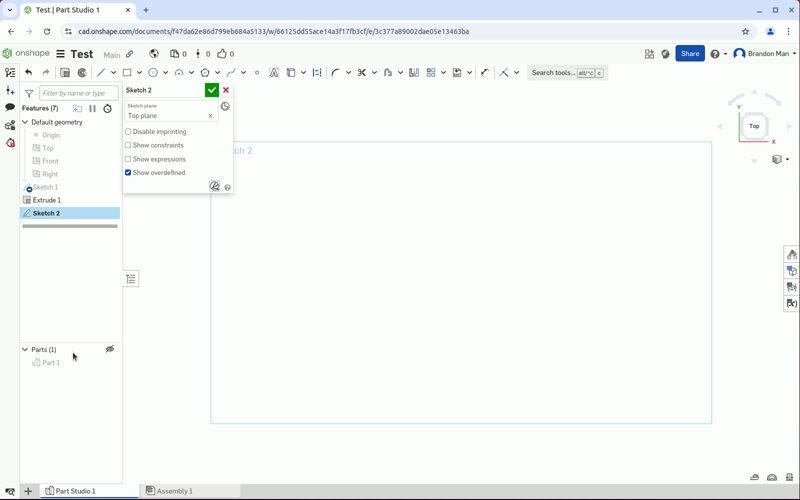
key(c)
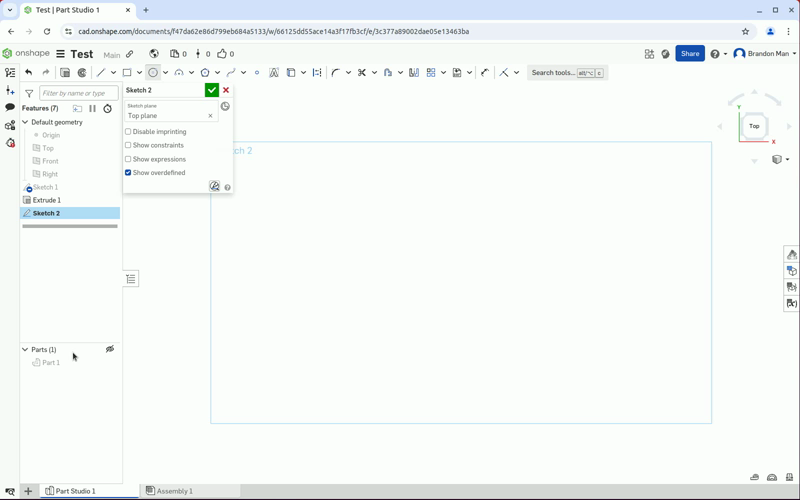
key_down(shift)
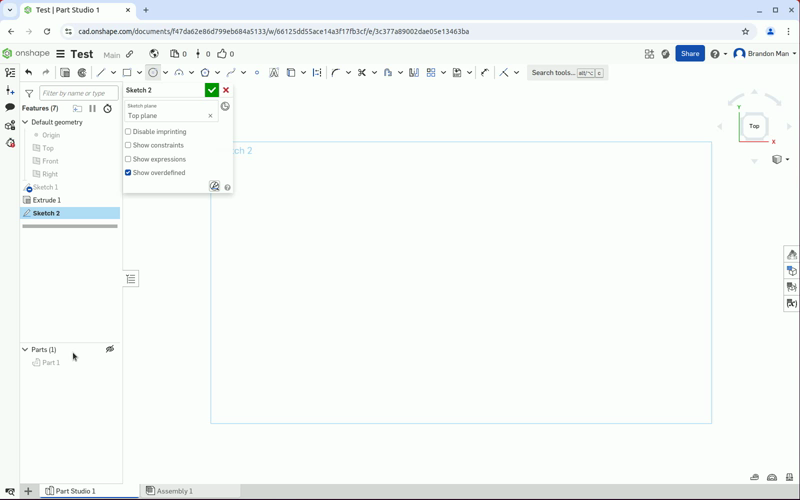
mouse_move(460, 282)
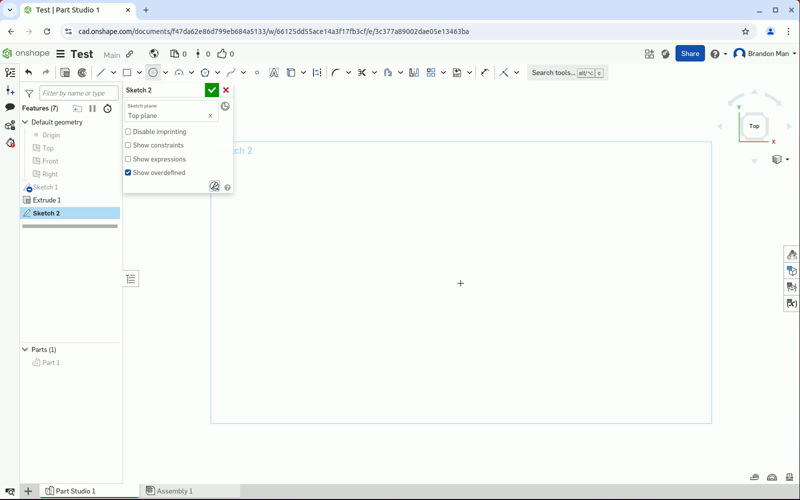
click(460, 282)
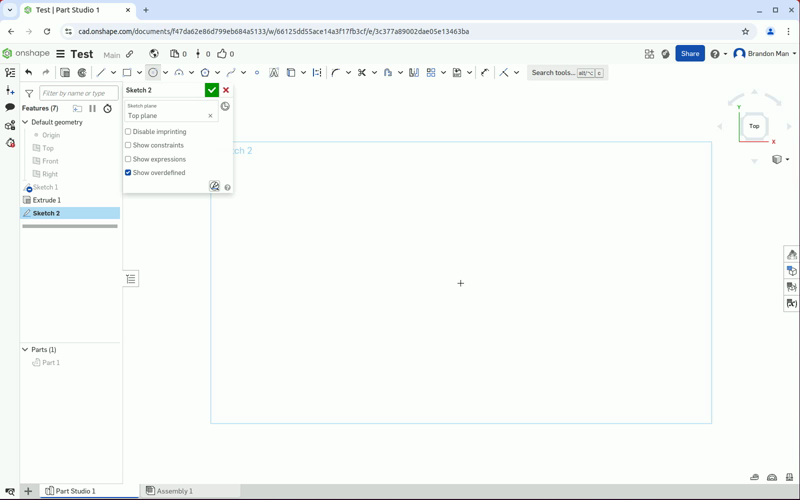
key_up(shift)
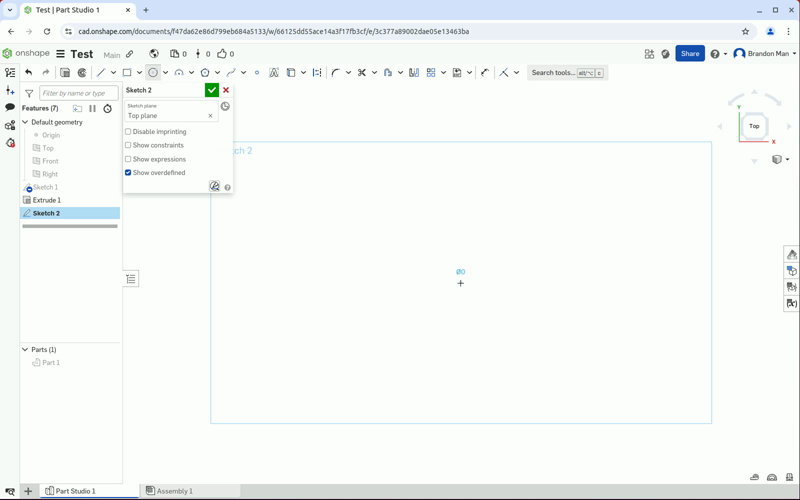
mouse_move(559, 282)
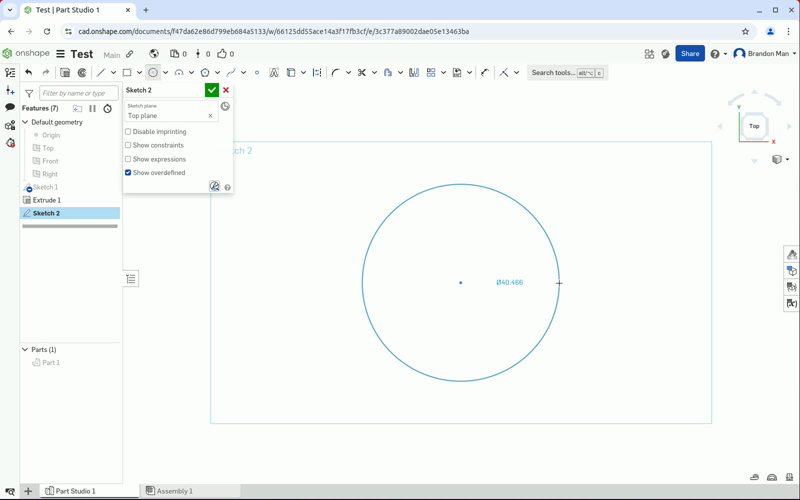
click(559, 282)
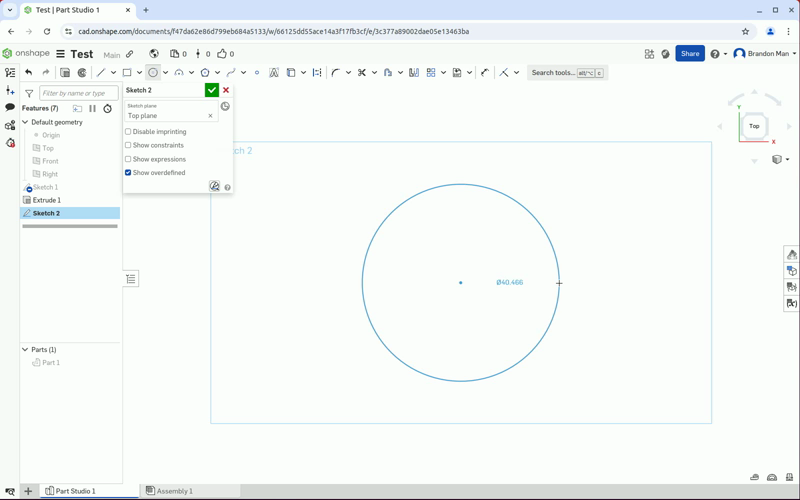
key(esc)
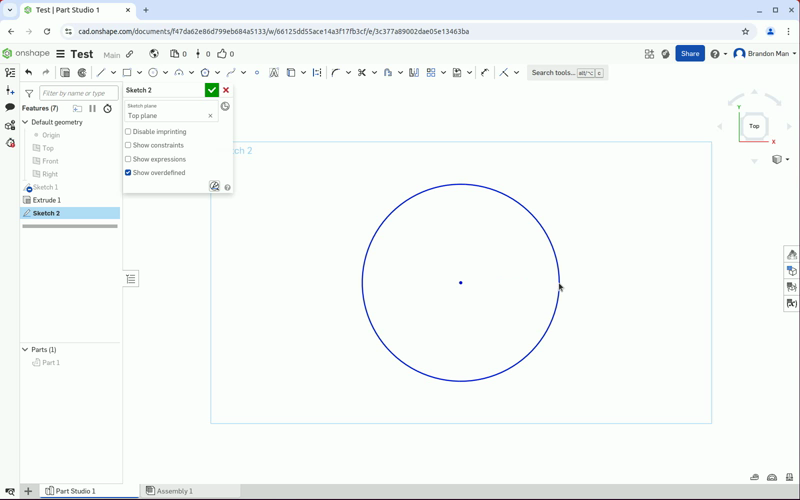
mouse_move(400, 278)
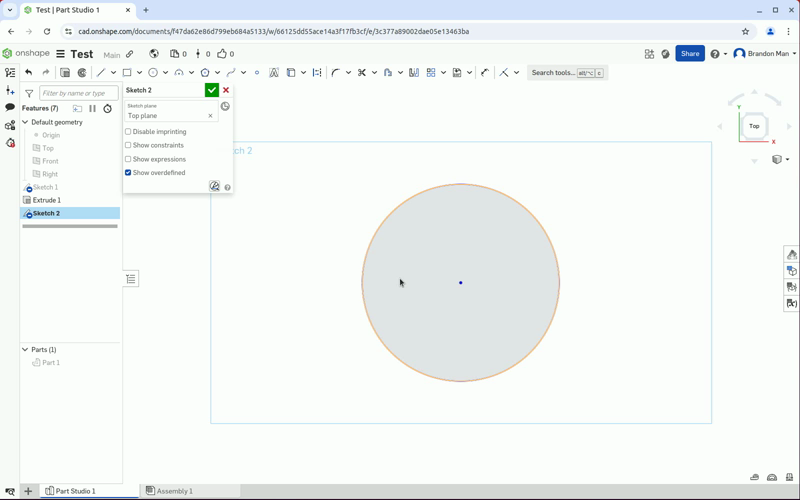
click(400, 278)
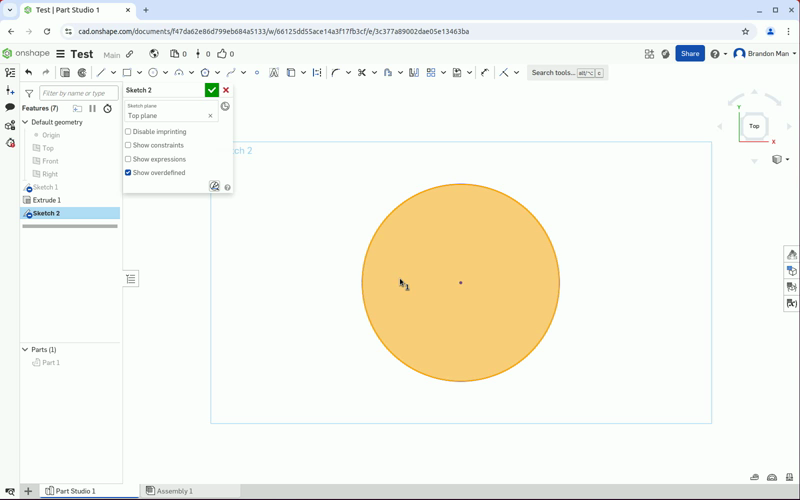
mouse_move(73, 352)
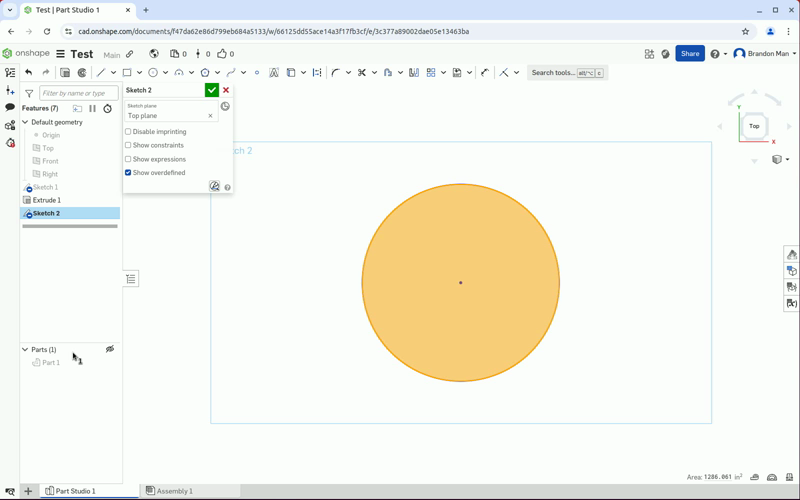
key(shift+y)
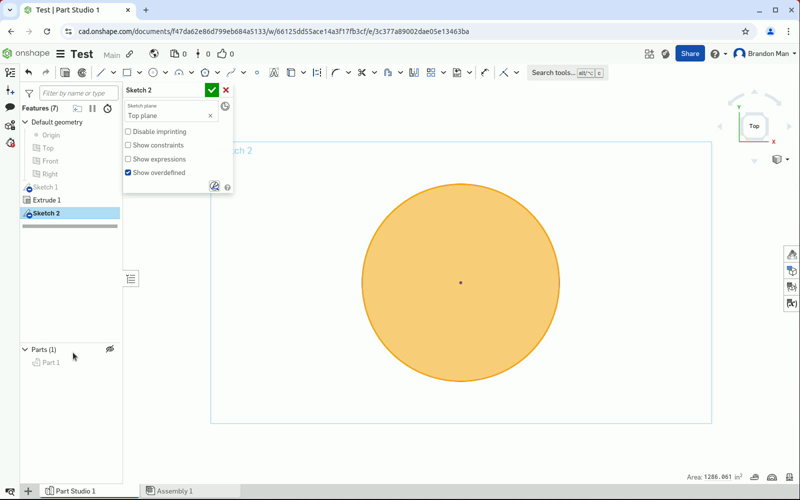
key(shift+e)
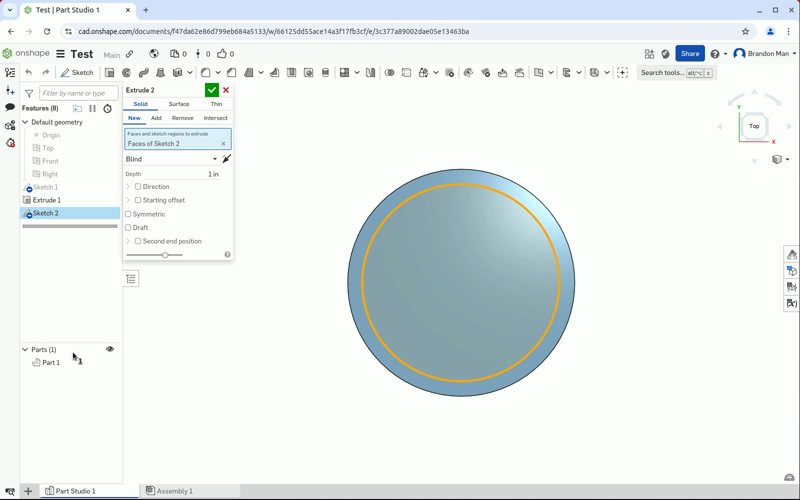
mouse_move(143, 106)
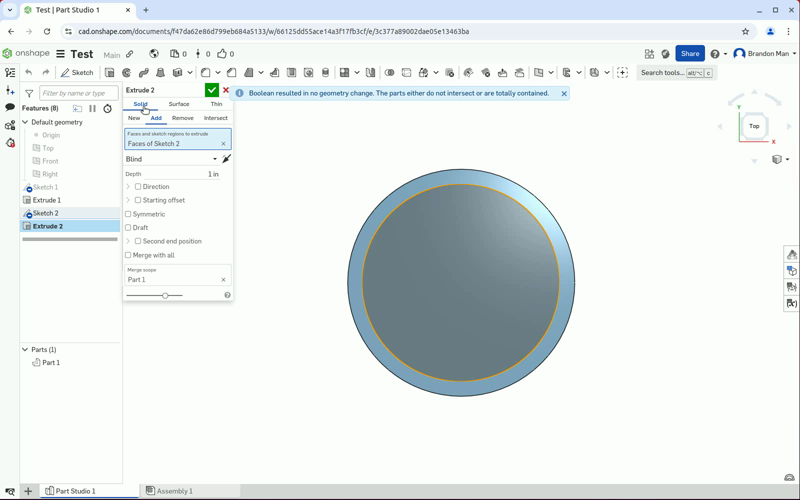
click(143, 106)
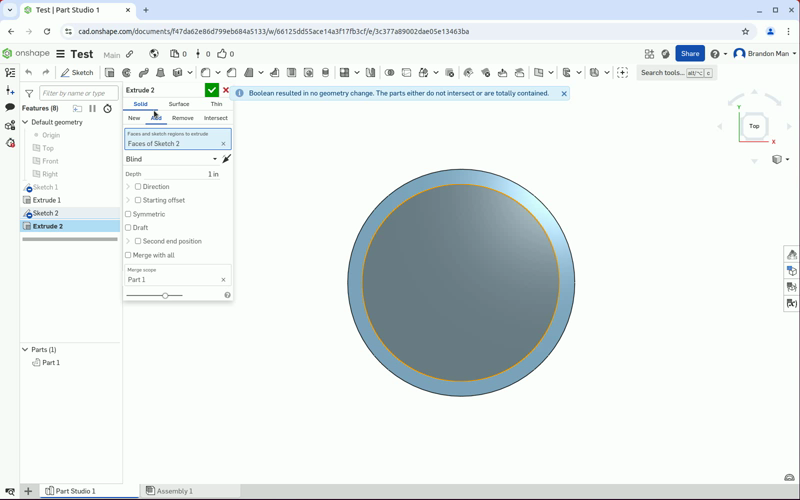
mouse_move(186, 120)
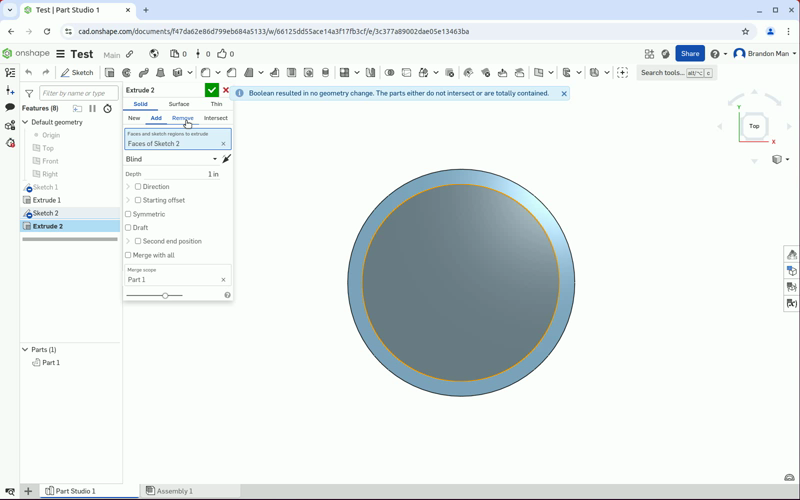
click(186, 120)
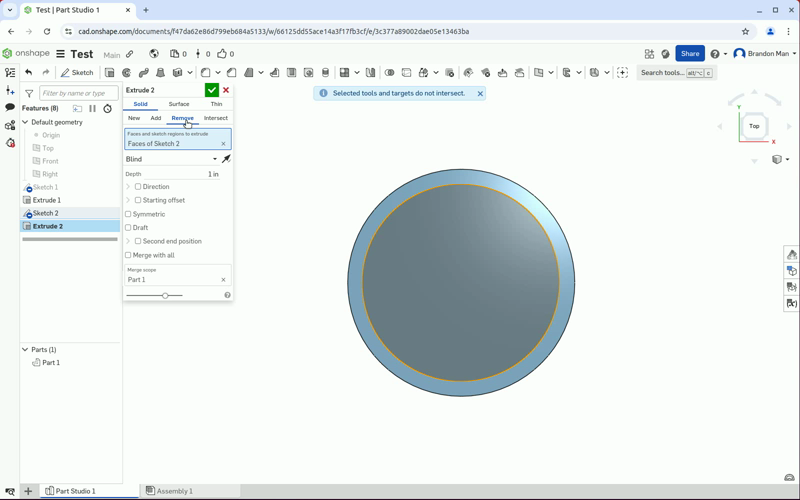
key(tab, 4)
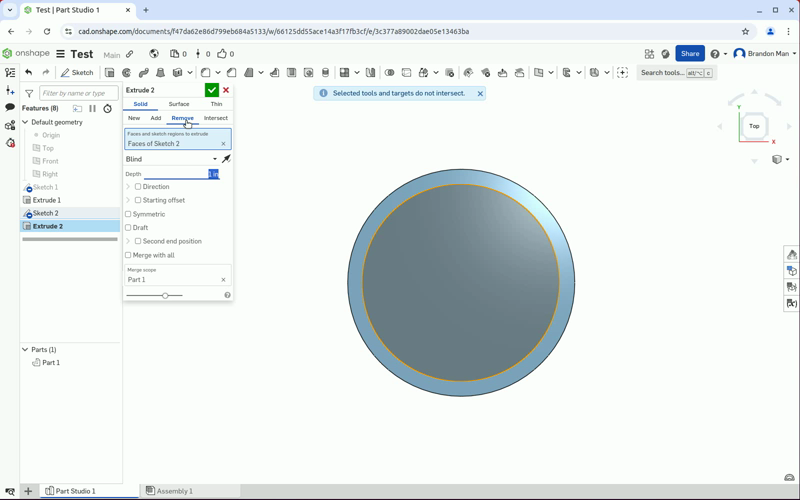
text(-30.57)
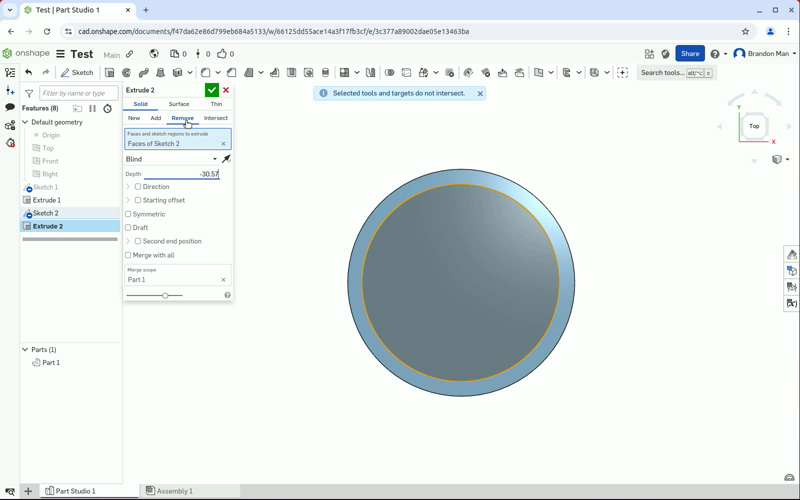
key(tab, 6)
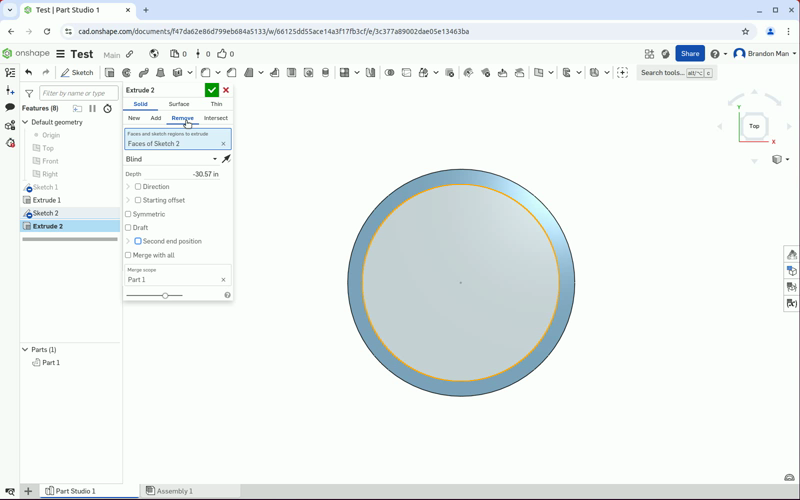
key(space)
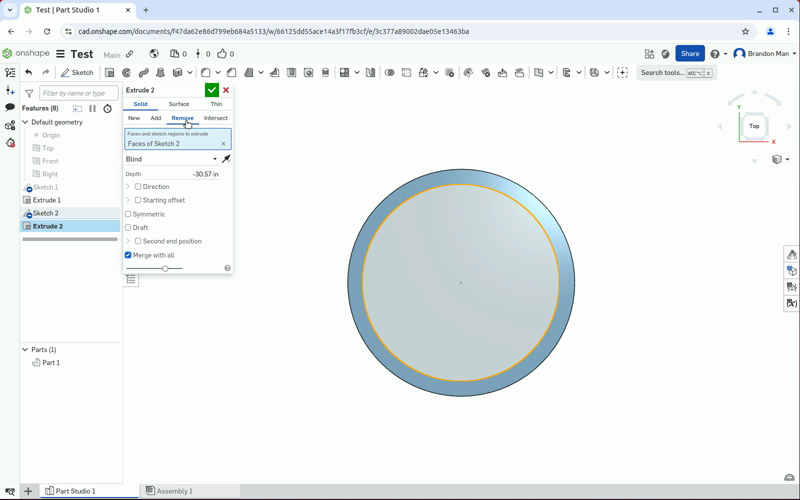
key(enter)
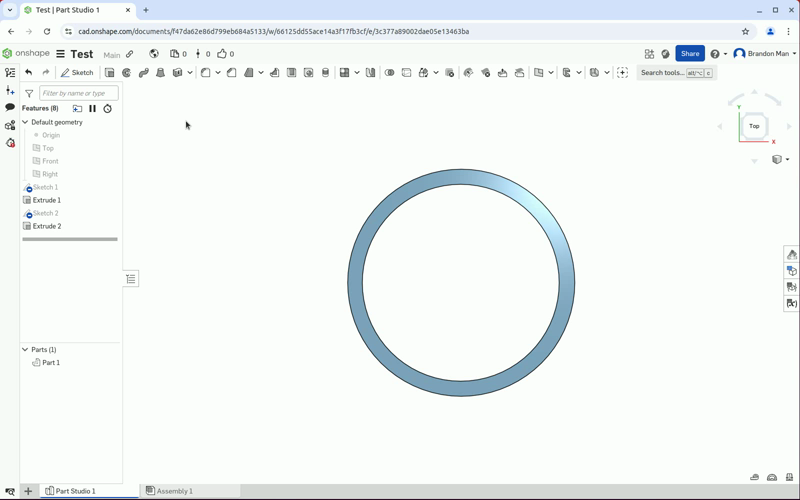
key(shift+h)
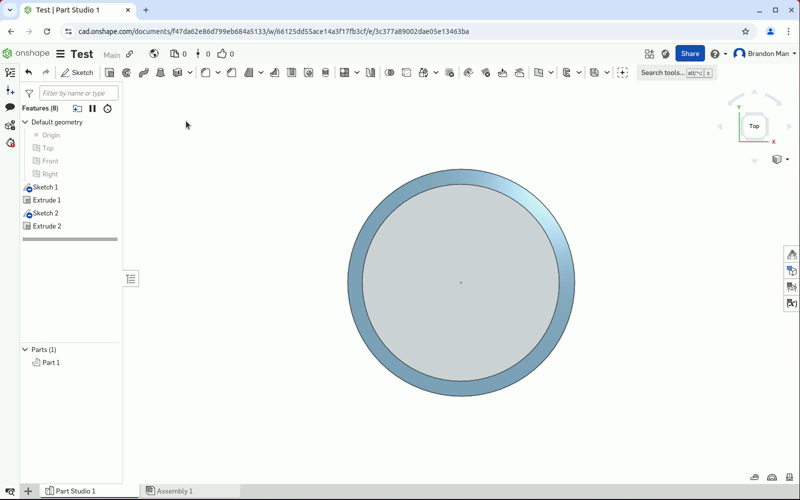
key(shift+h)
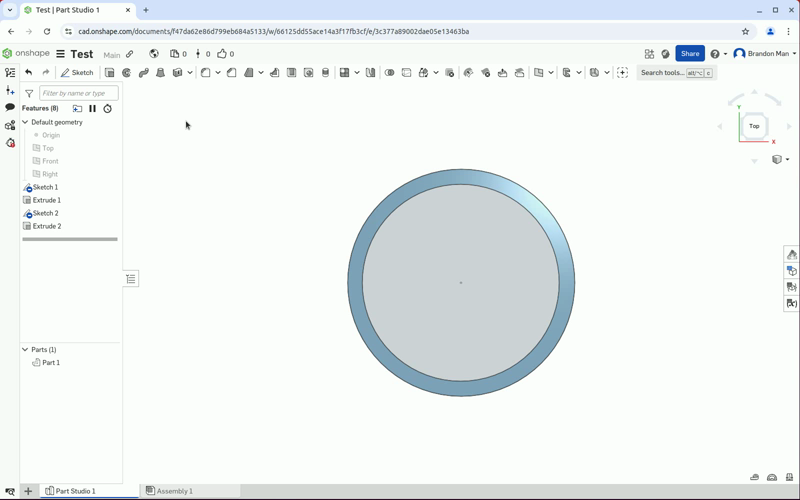
key(shift+7)
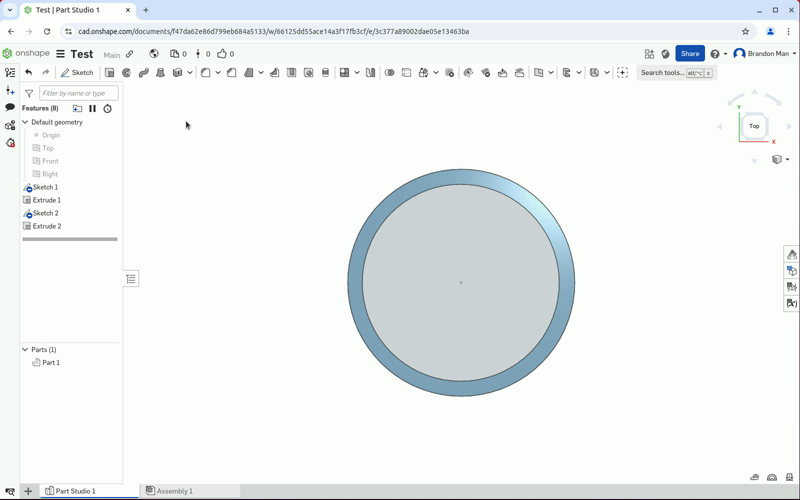
key(up, 3)
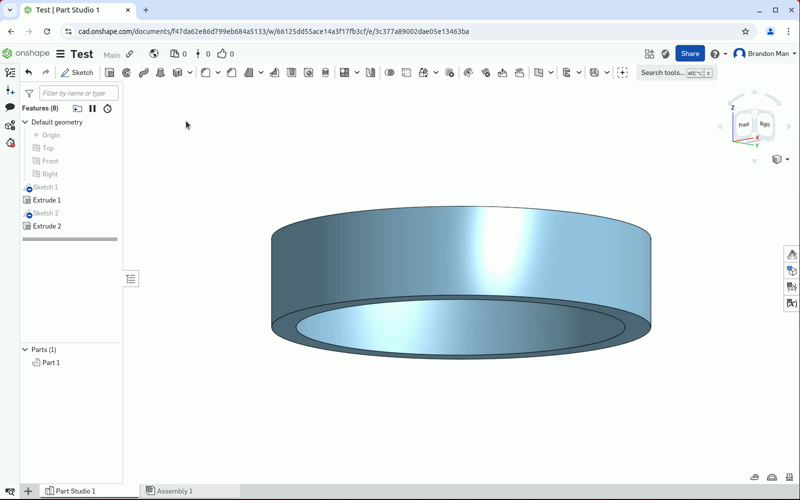
key(left, 3)
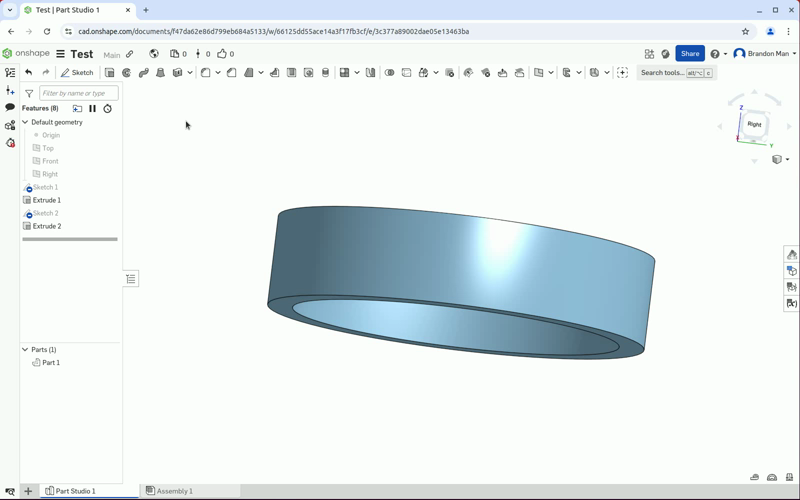
key(right, 3)
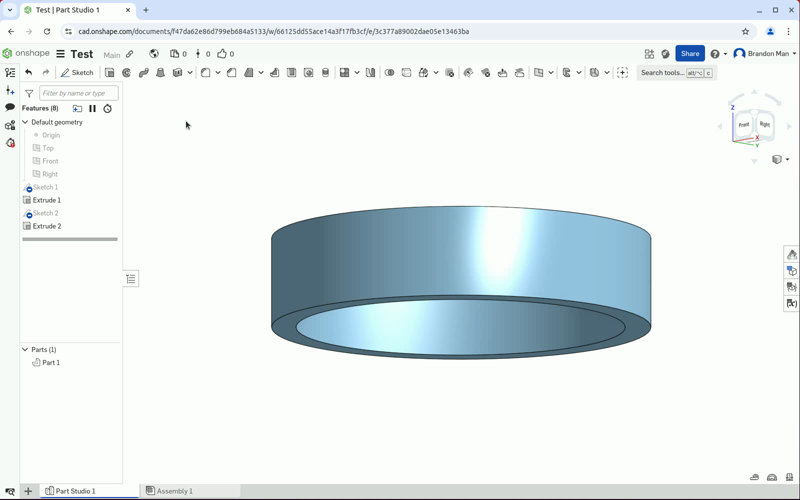
key(down, 3)
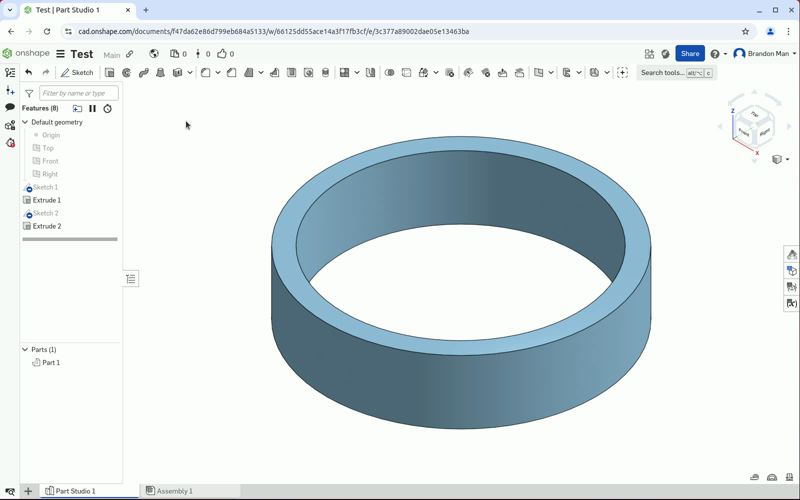
mouse_move(73, 189)
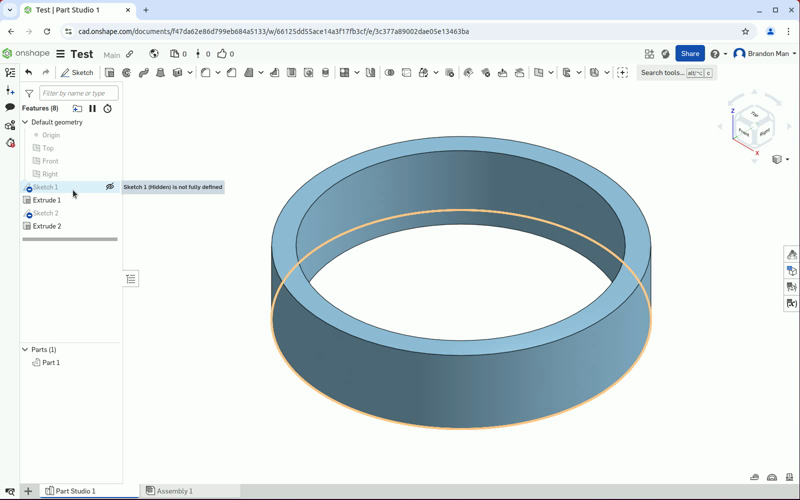
click(73, 189)